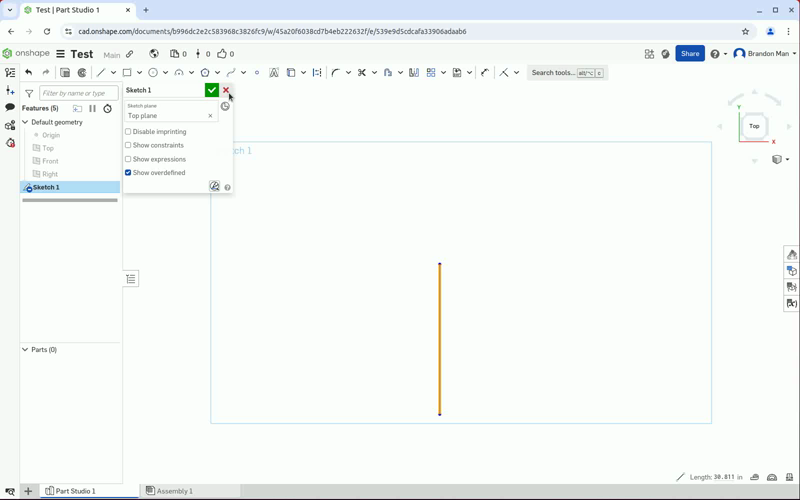
key(shift+h)
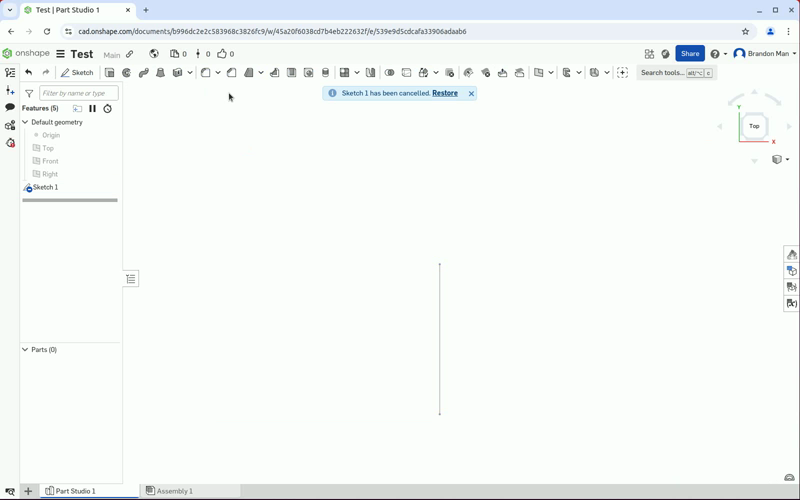
key(shift+s)
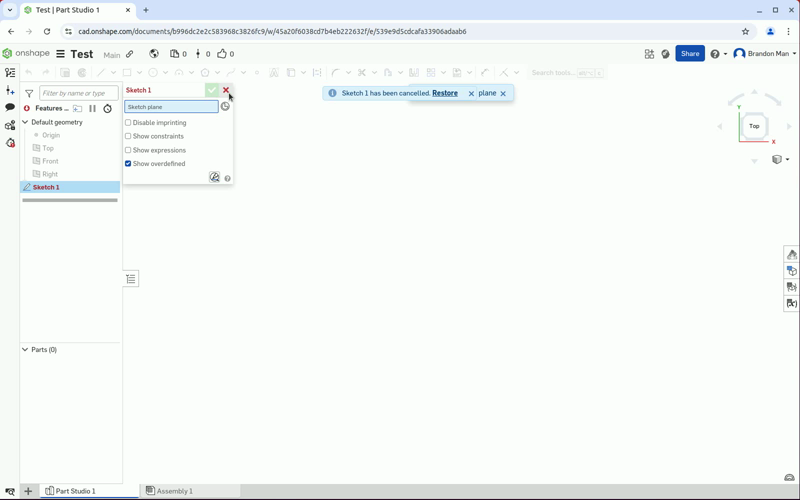
mouse_move(73, 150)
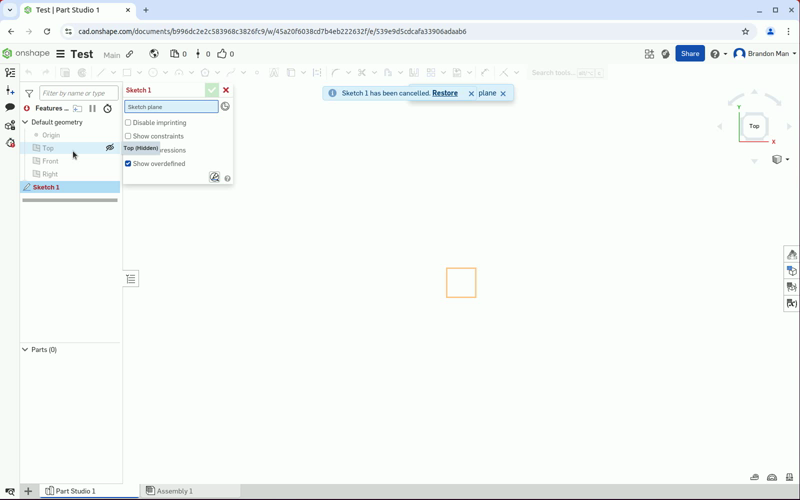
click(73, 150)
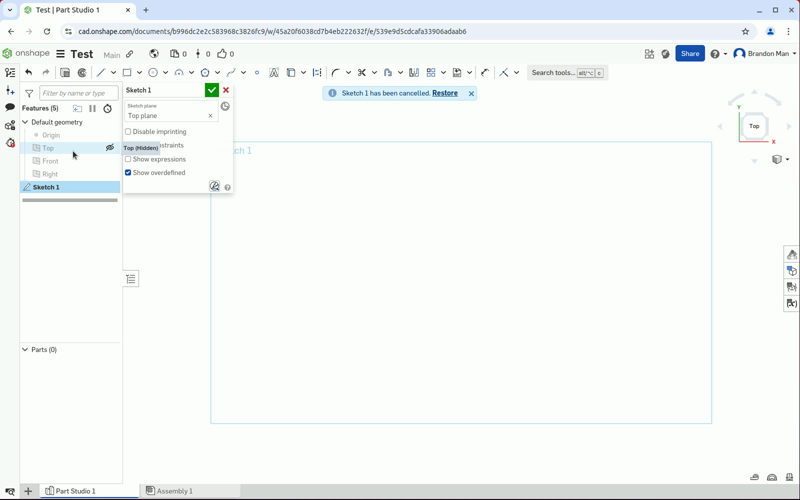
mouse_move(73, 352)
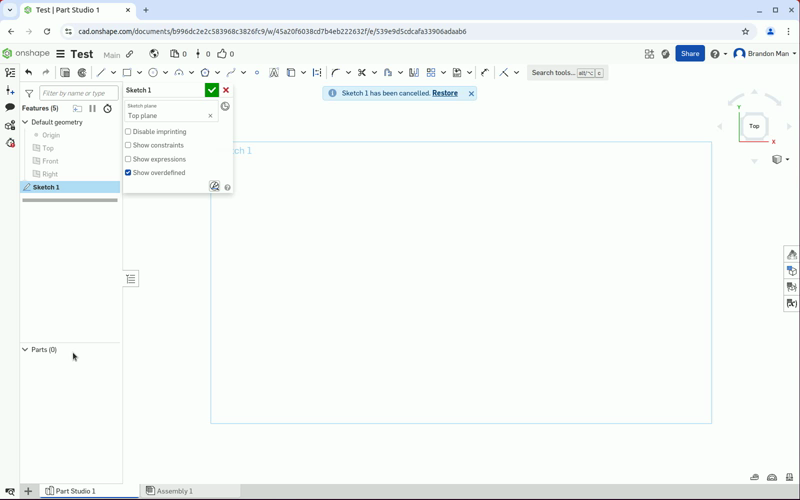
key(y)
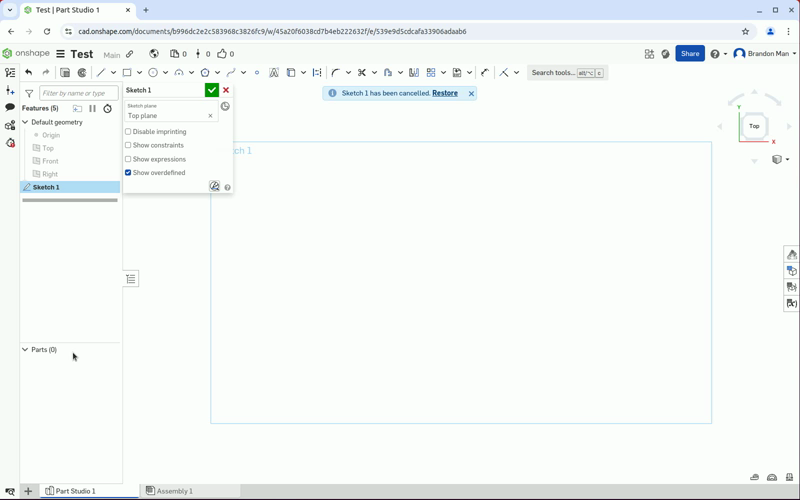
key(c)
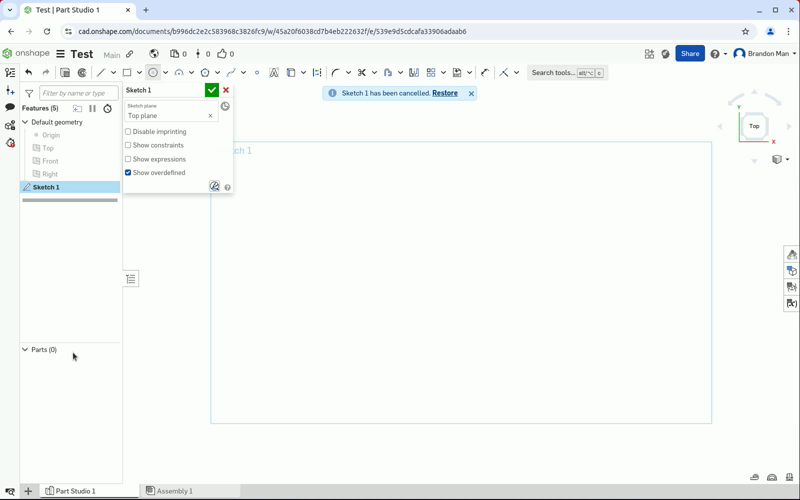
key_down(shift)
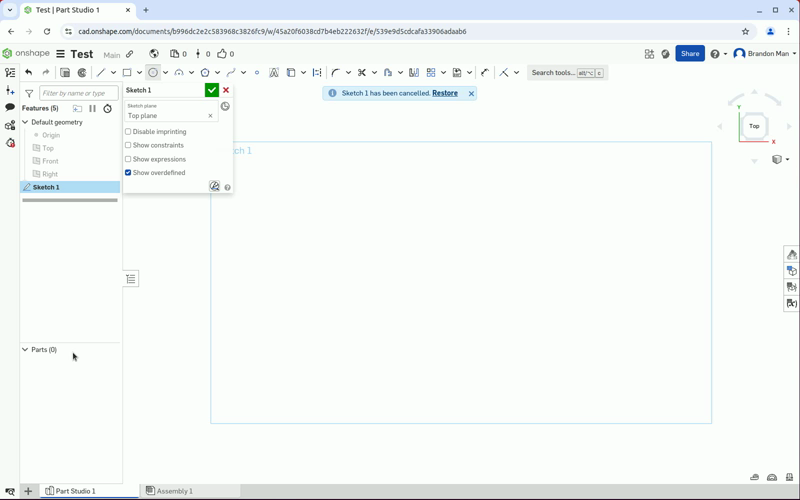
mouse_move(461, 282)
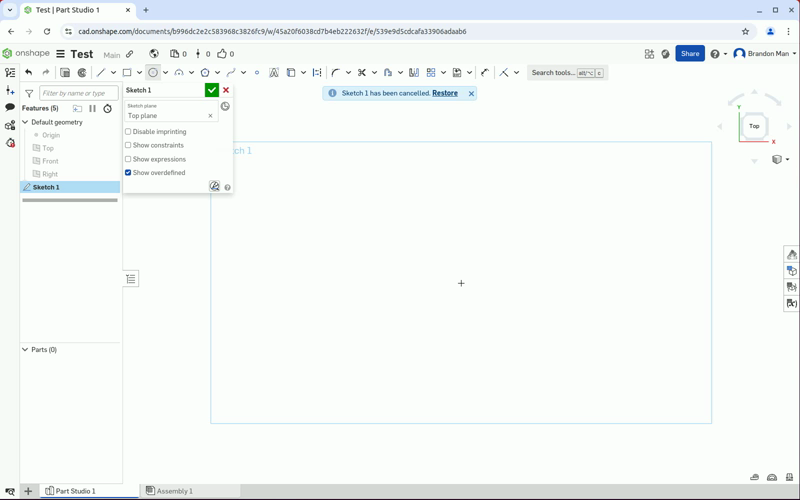
click(461, 282)
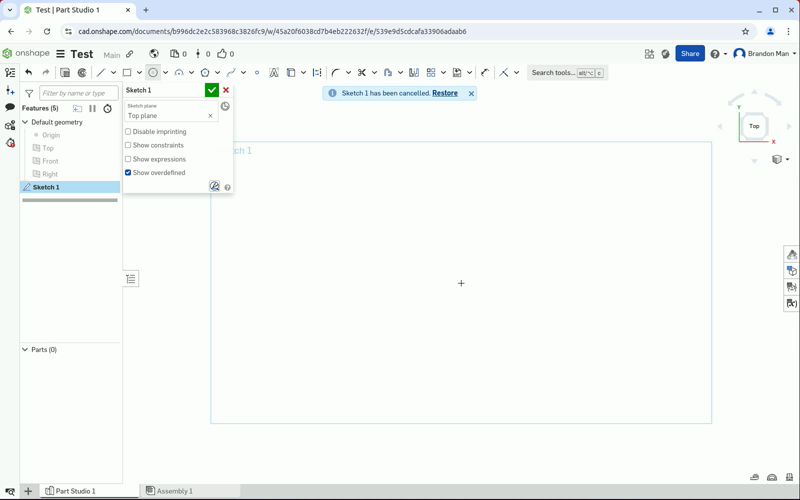
key_up(shift)
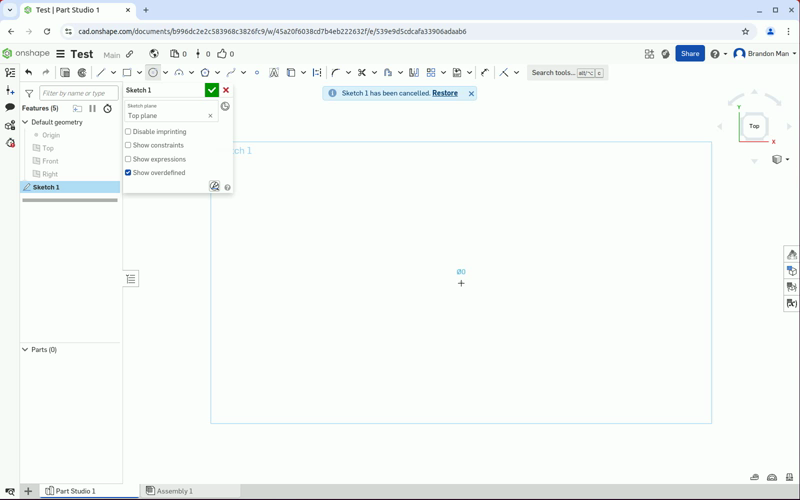
mouse_move(533, 282)
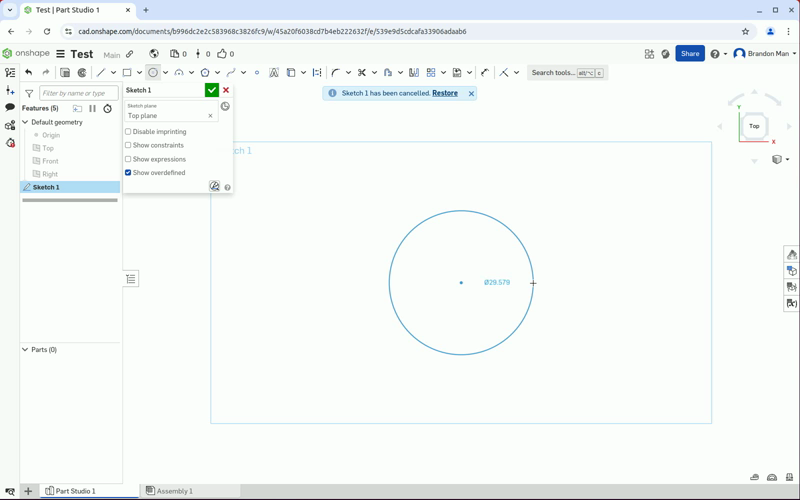
click(533, 282)
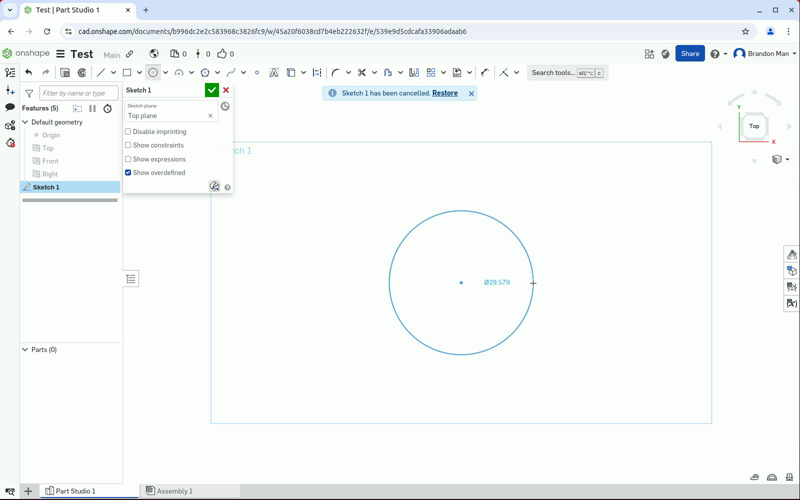
key(esc)
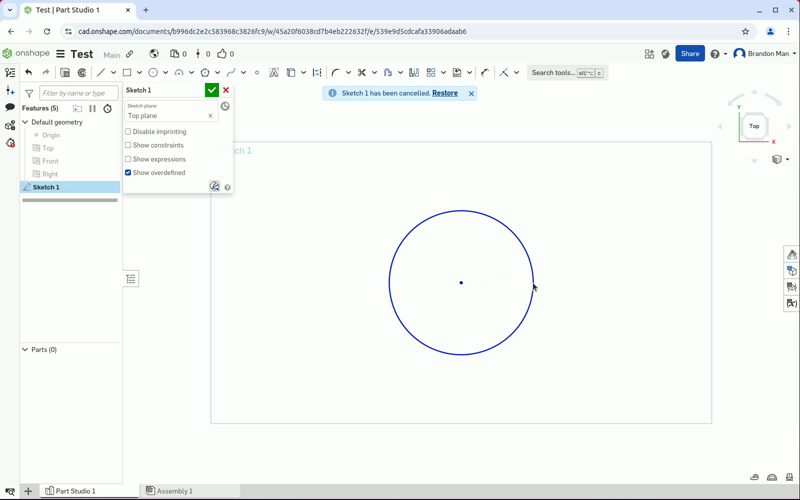
mouse_move(443, 330)
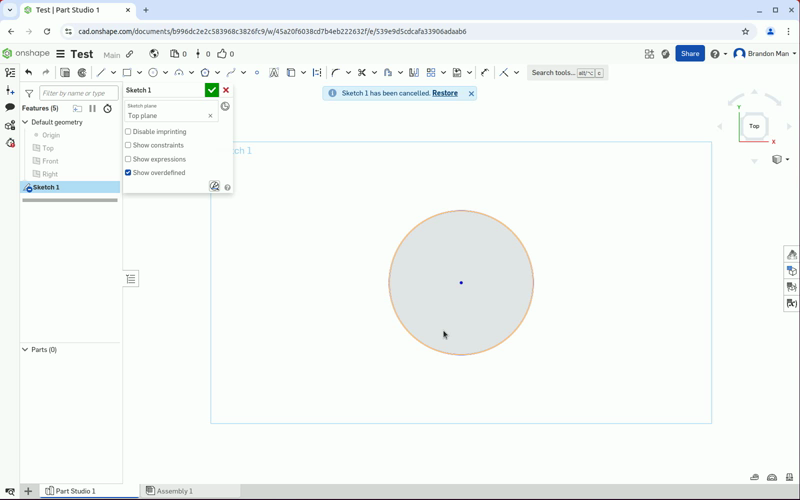
click(443, 330)
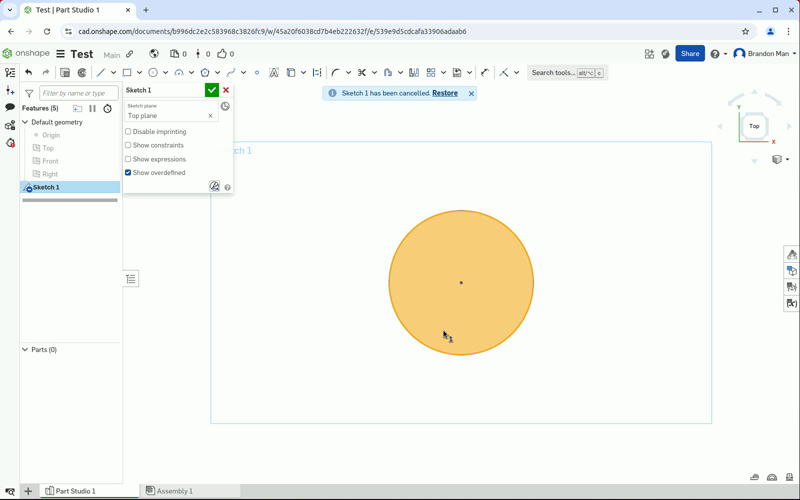
mouse_move(73, 352)
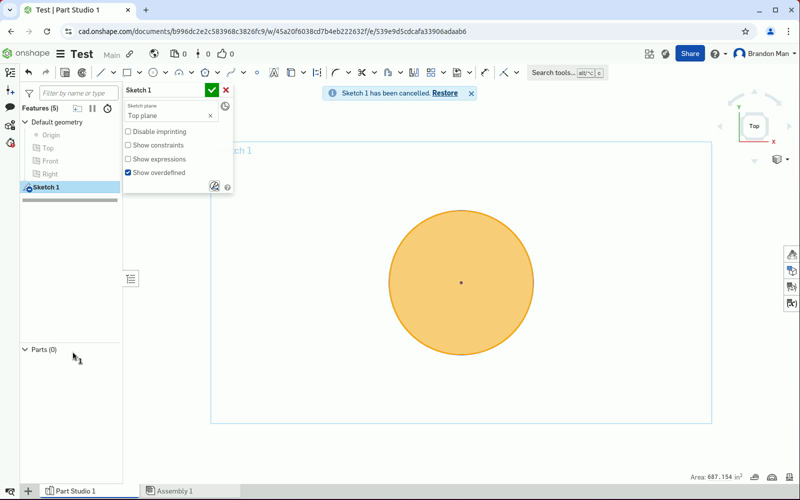
key(shift+y)
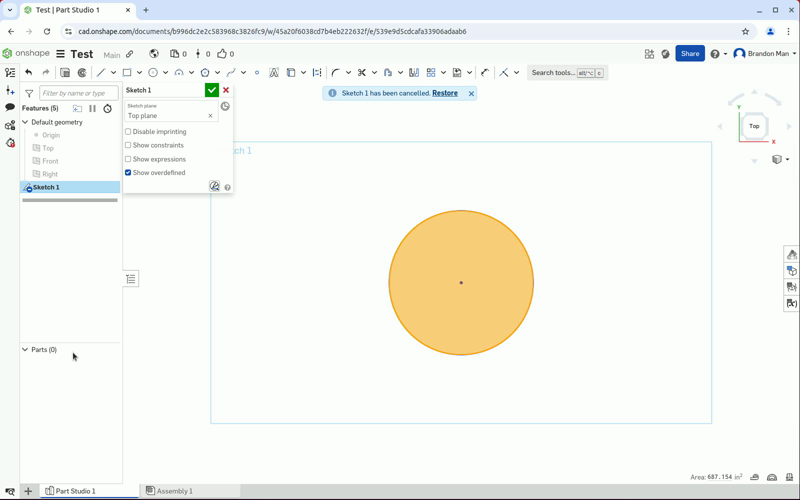
key(shift+e)
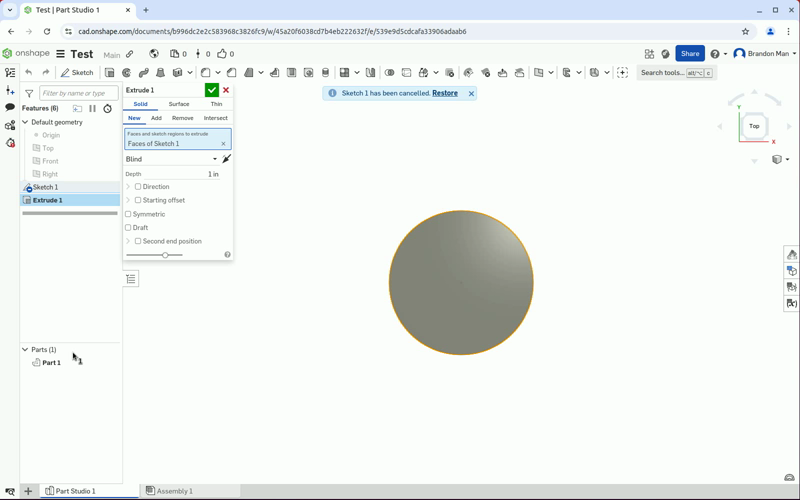
mouse_move(143, 106)
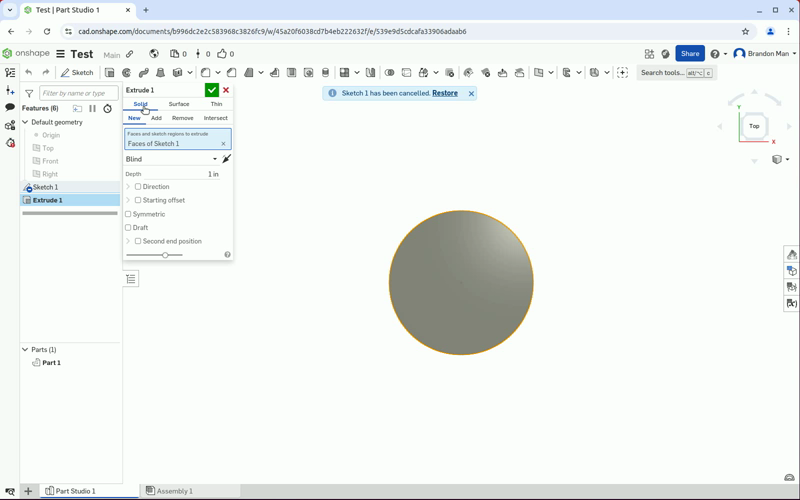
click(143, 106)
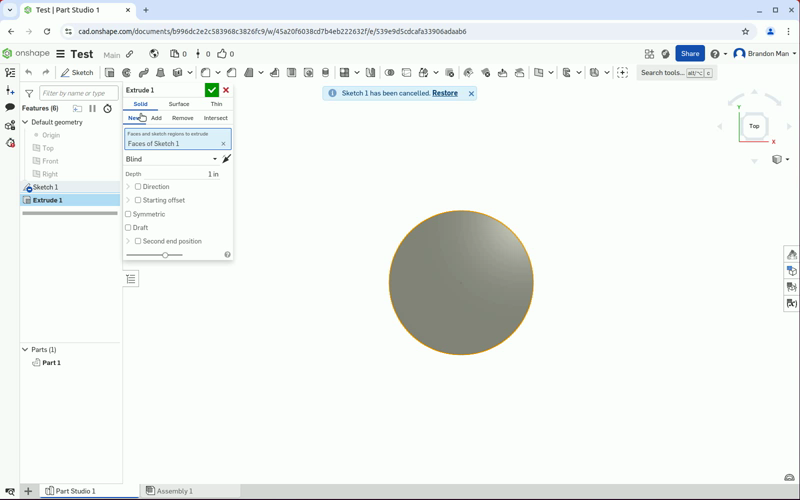
mouse_move(137, 120)
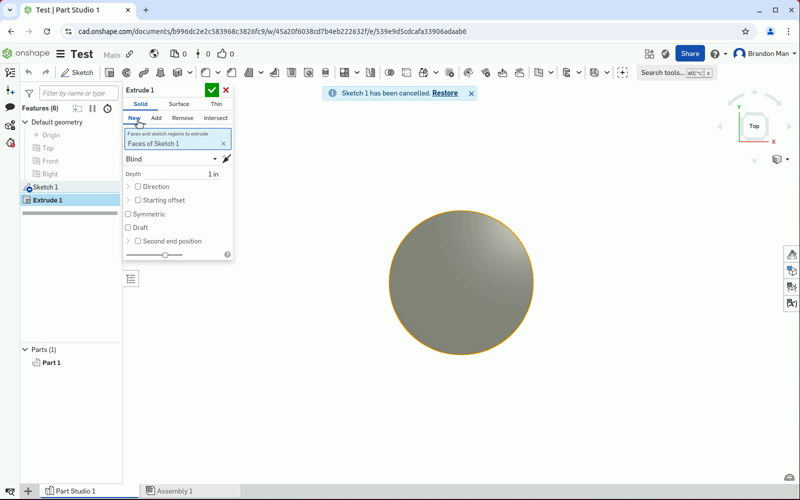
click(137, 120)
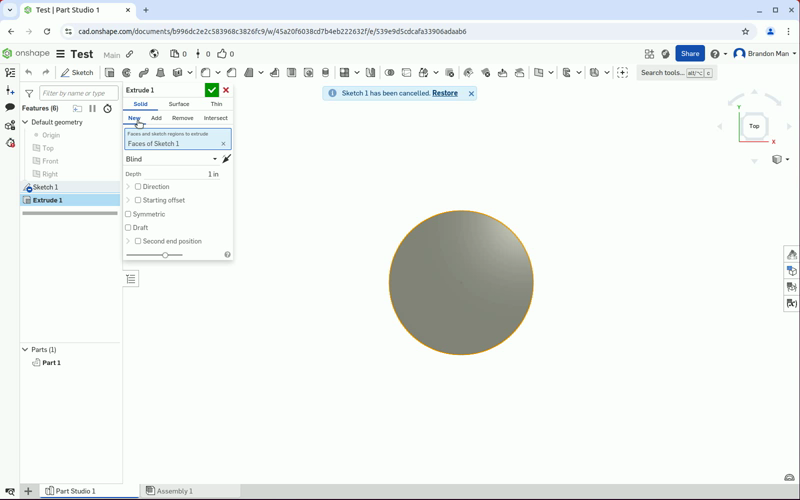
key(tab, 4)
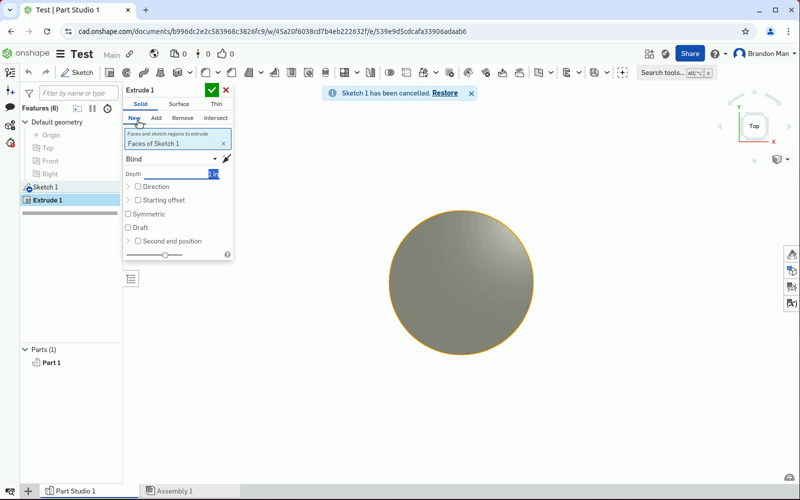
text(23.108)
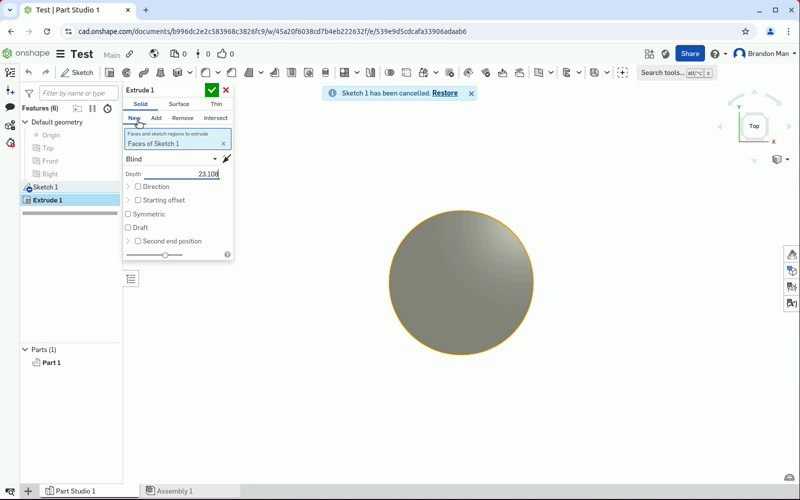
key(enter)
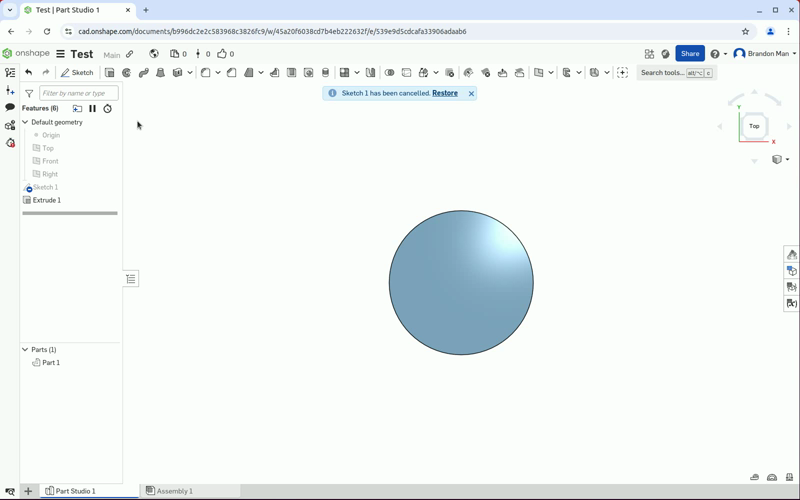
key(shift+h)
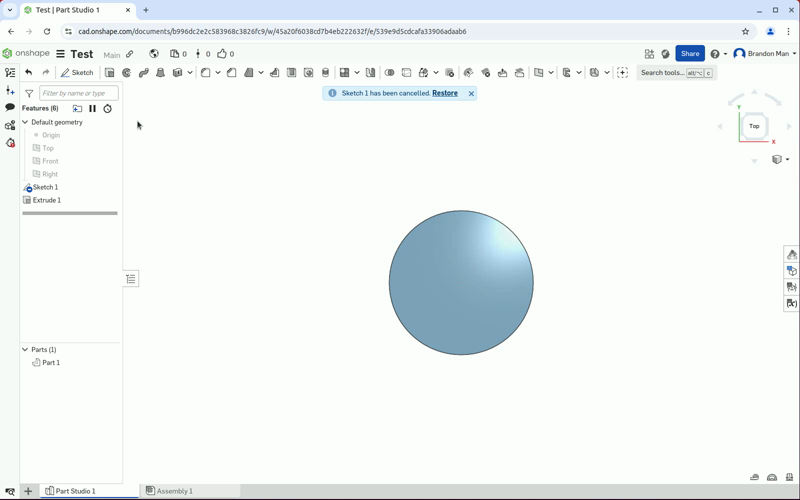
key(shift+h)
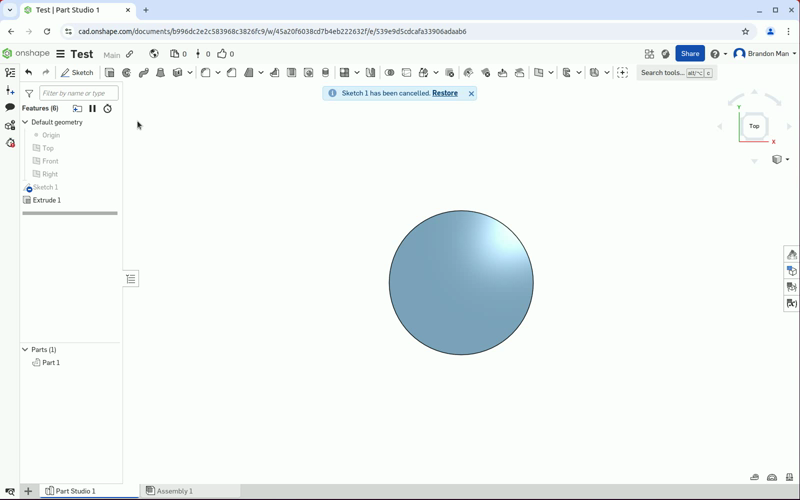
mouse_move(73, 189)
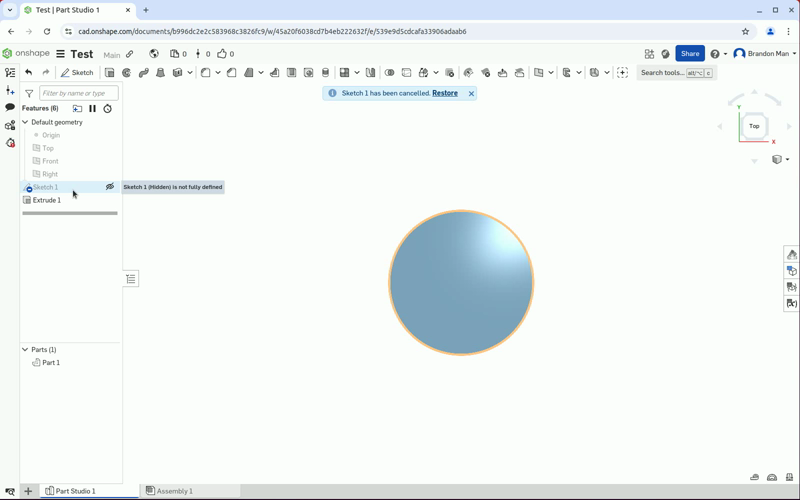
click(73, 189)
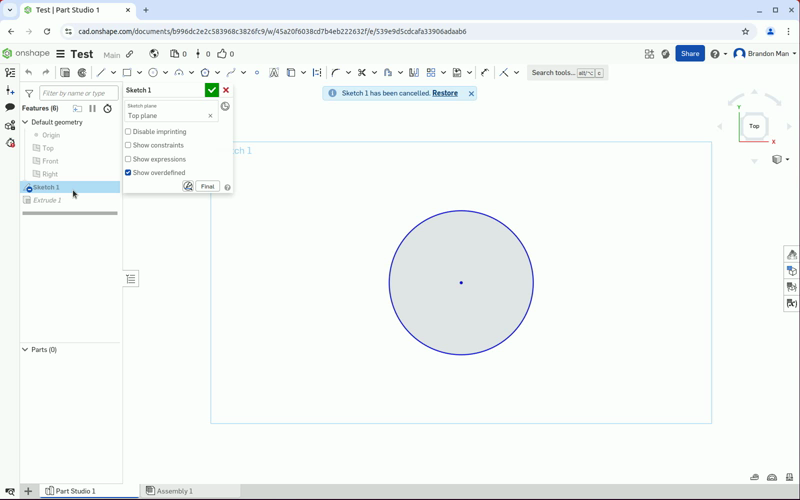
mouse_move(229, 92)
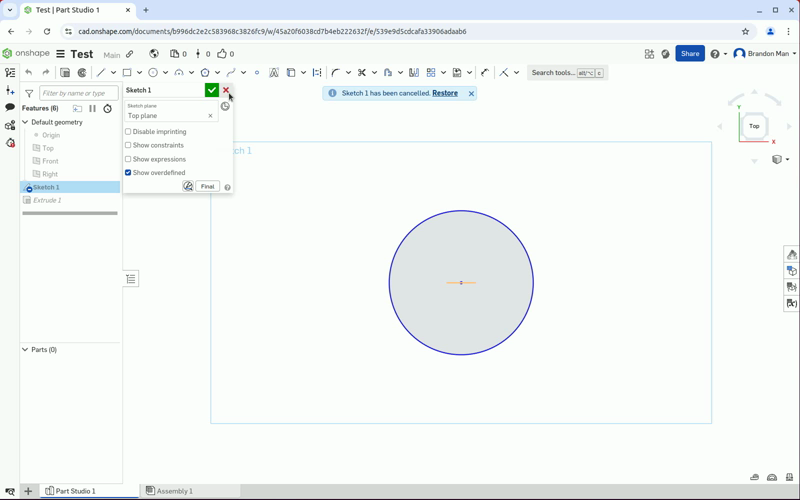
click(229, 92)
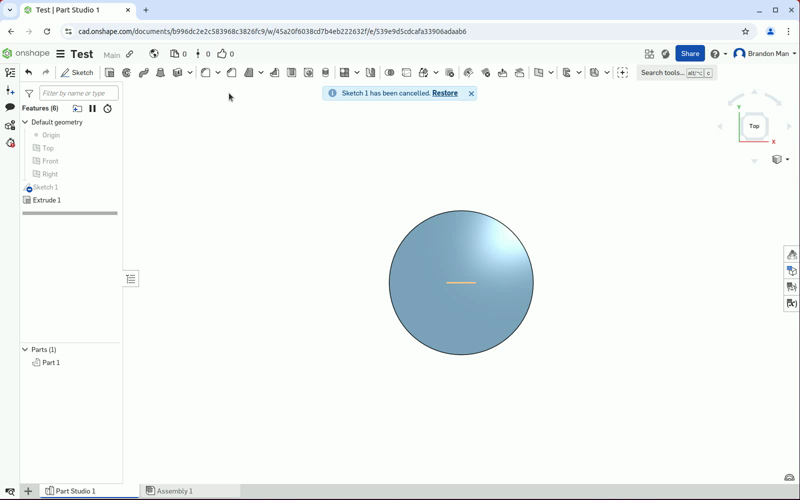
mouse_move(73, 352)
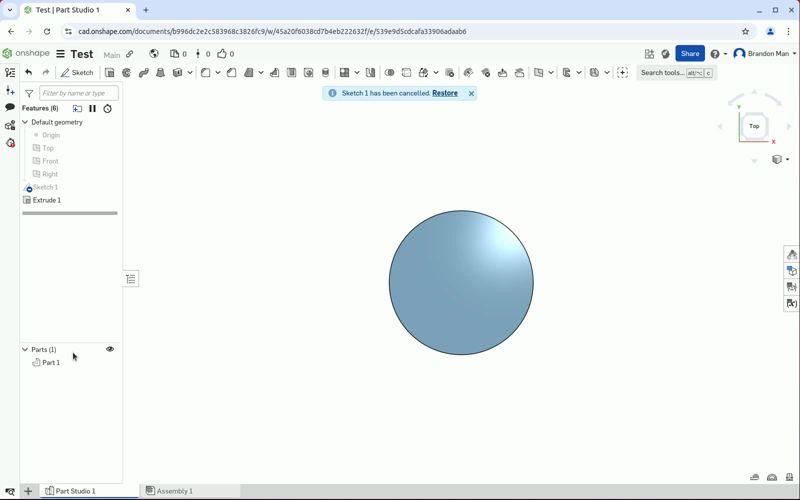
key(y)
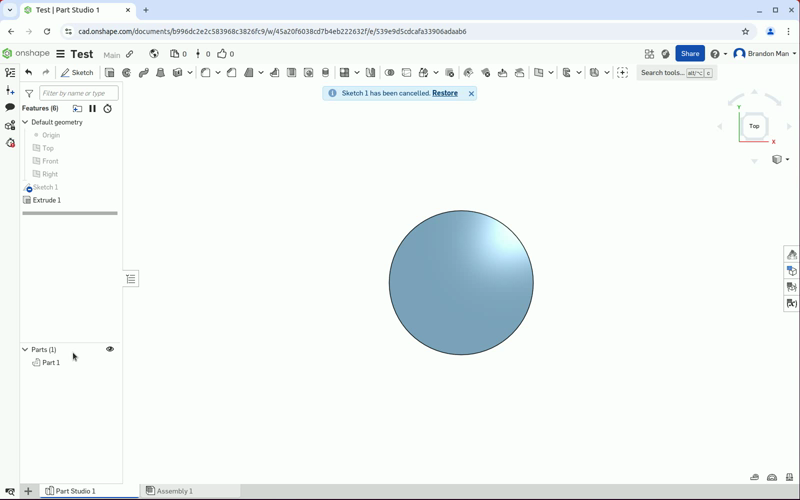
key(shift+p)
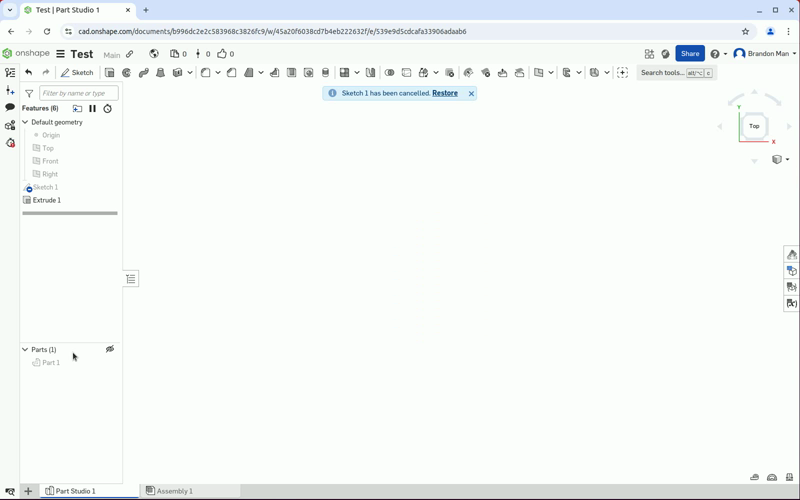
key(space)
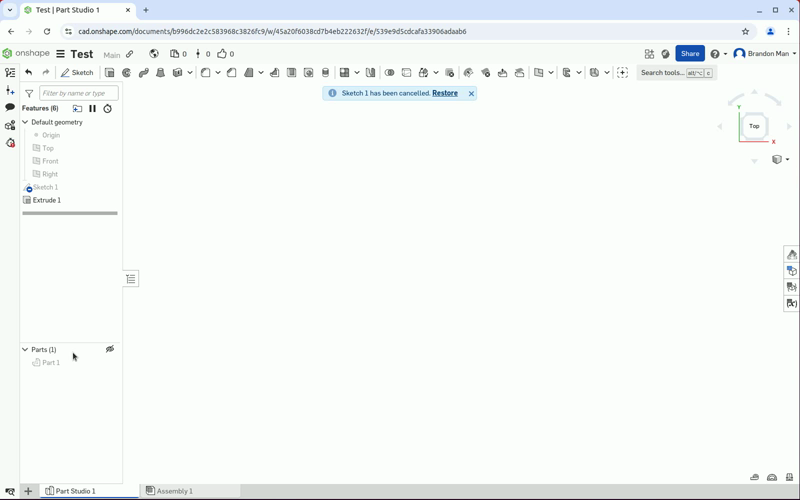
key_down(shift)
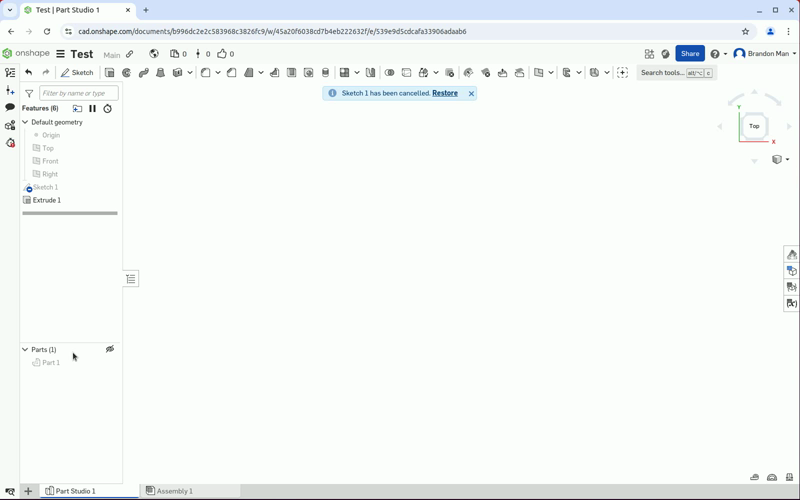
key(up)
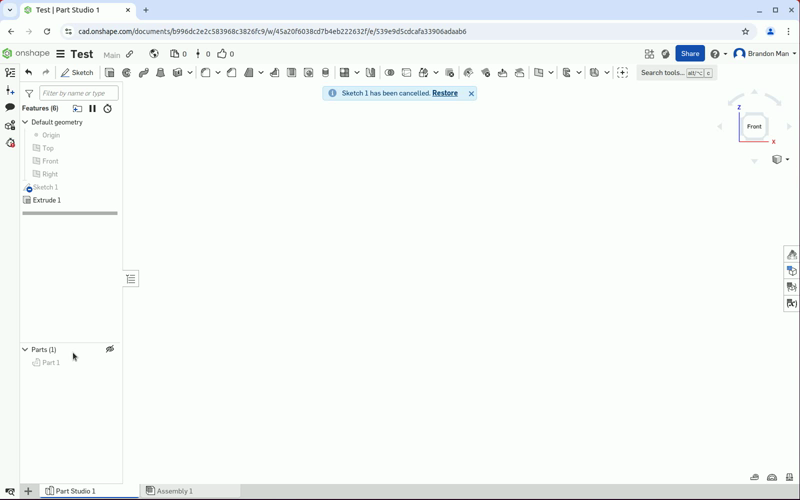
key_up(shift)
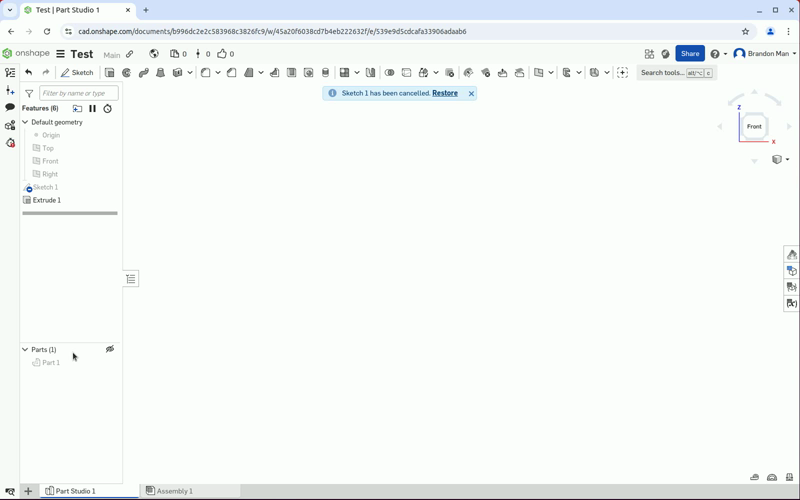
key(space)
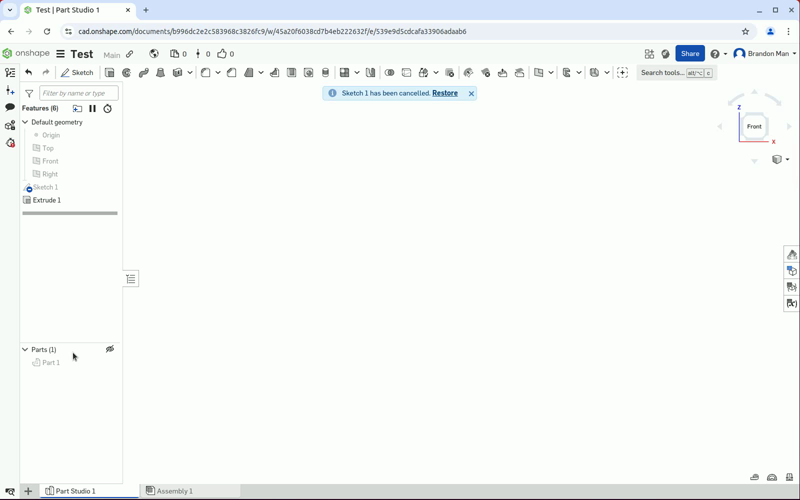
key_down(shift)
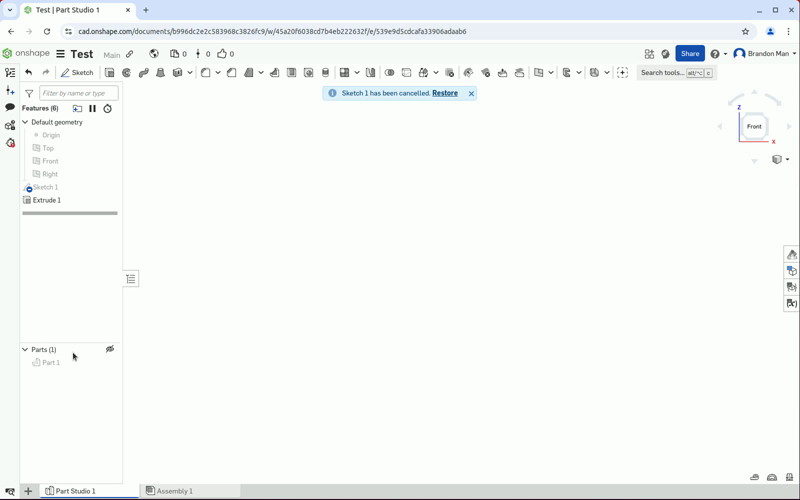
key(left)
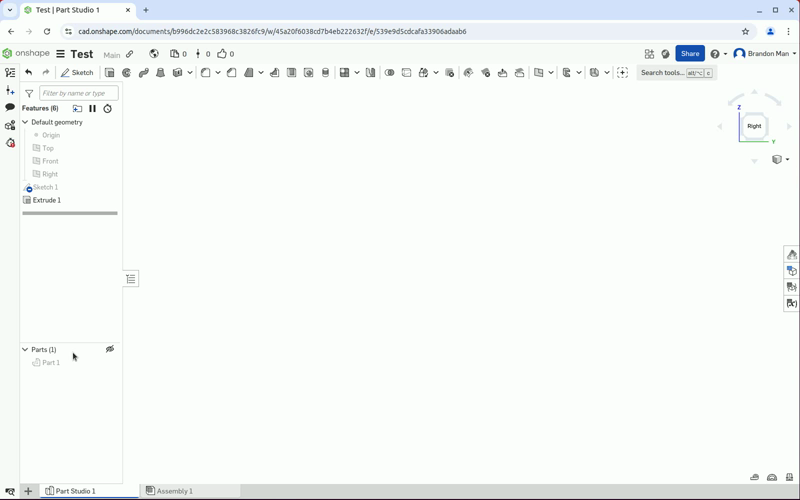
key_up(shift)
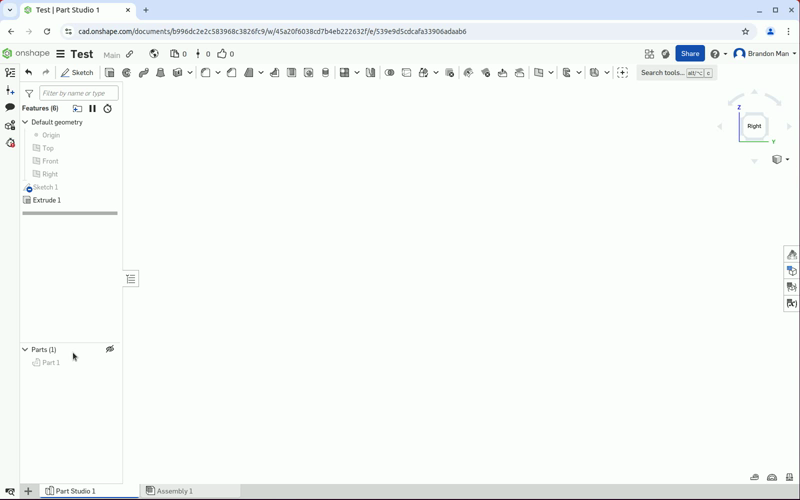
mouse_move(73, 352)
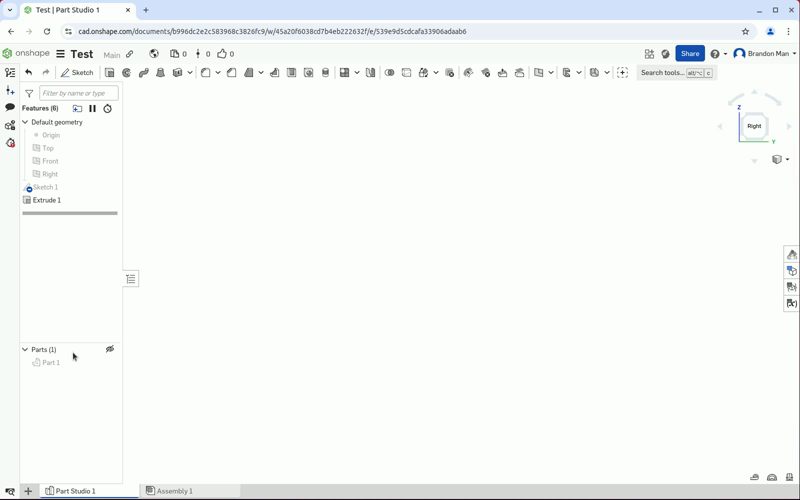
key(shift+y)
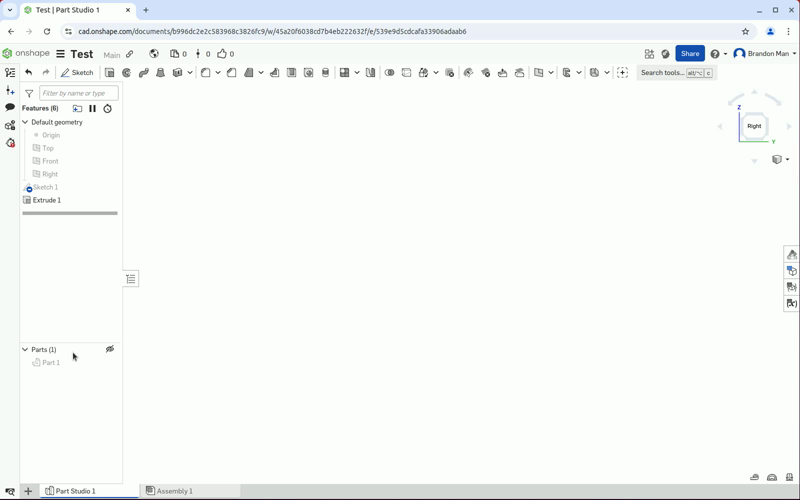
key(shift+s)
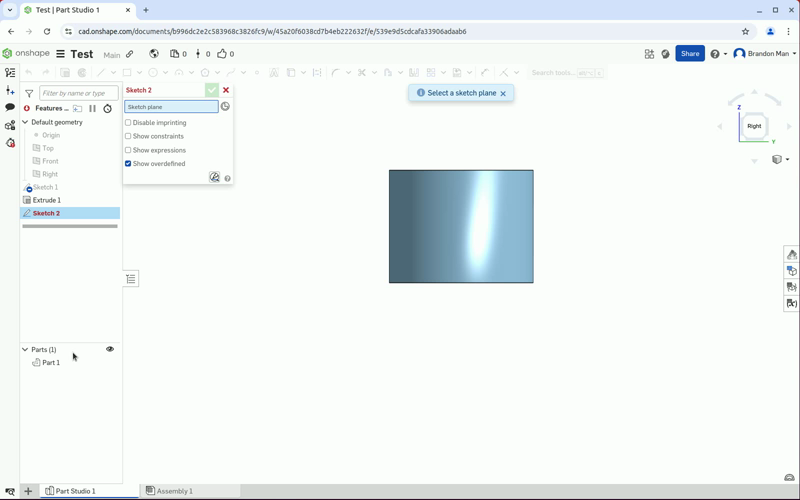
mouse_move(73, 176)
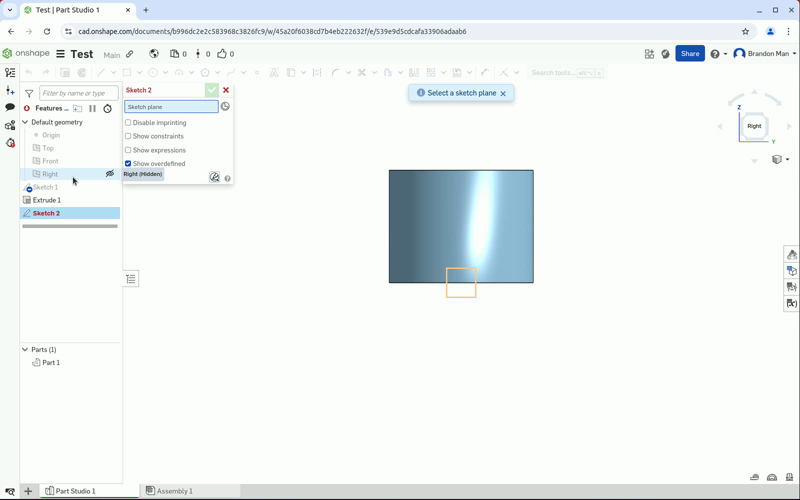
click(73, 176)
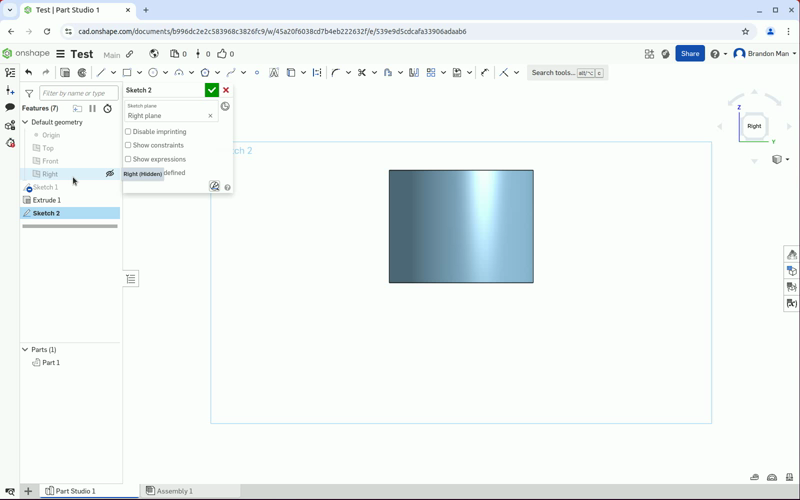
mouse_move(73, 352)
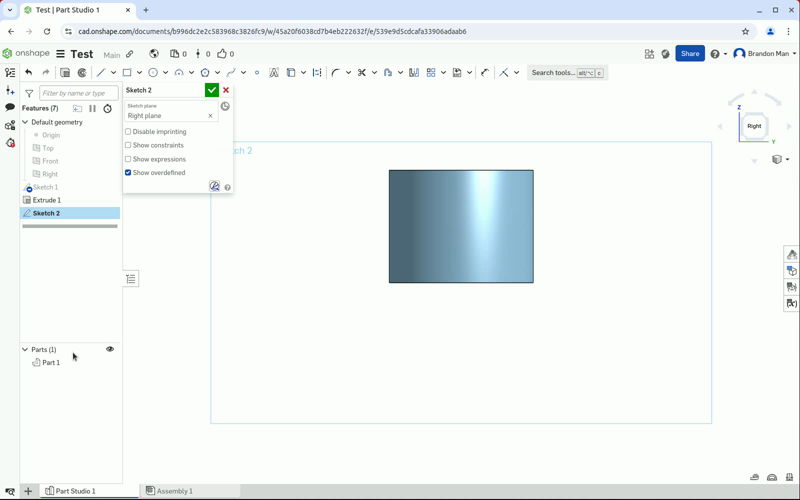
key(y)
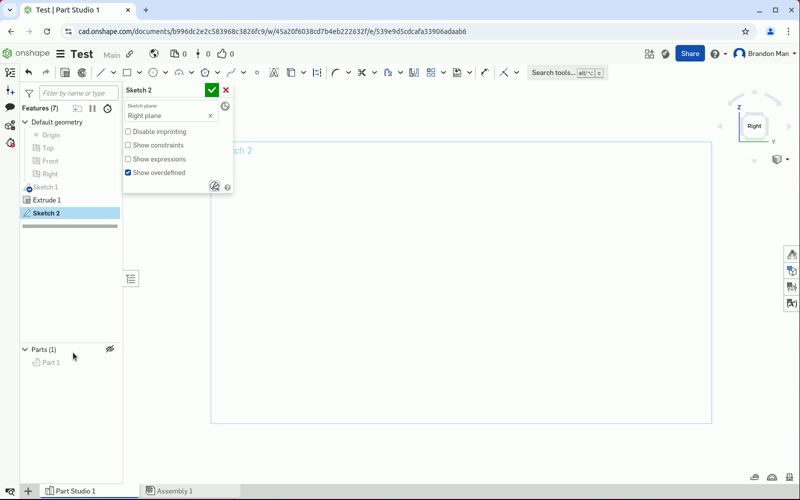
key(c)
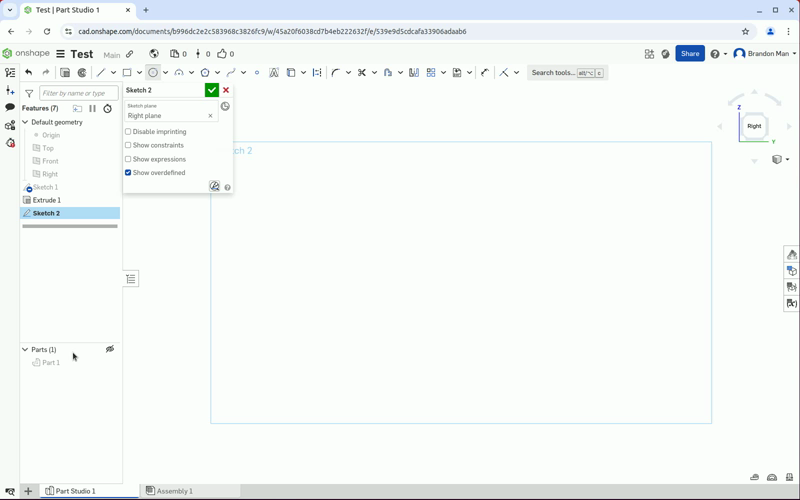
key_down(shift)
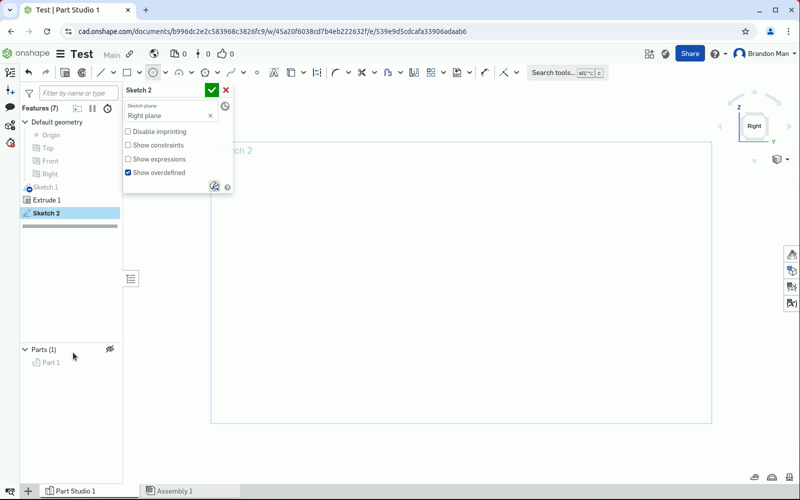
mouse_move(460, 282)
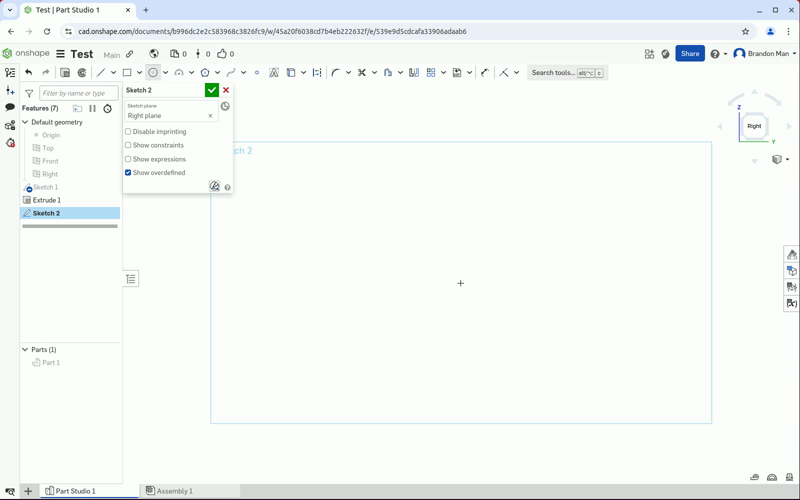
click(460, 282)
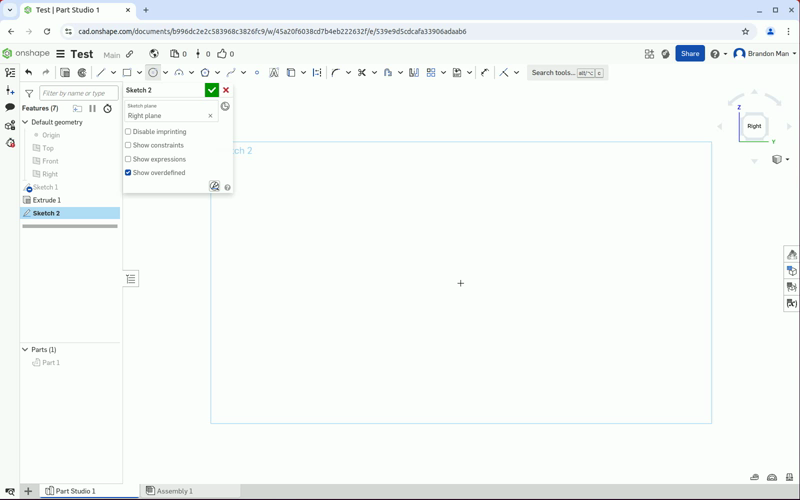
key_up(shift)
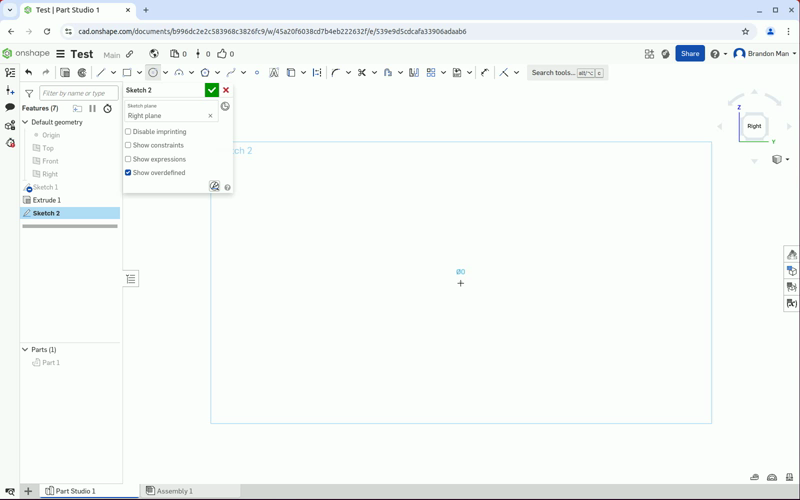
mouse_move(528, 282)
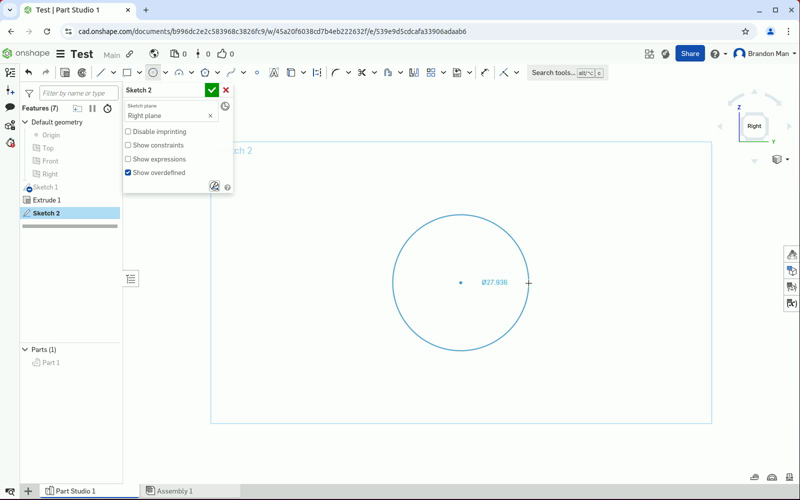
click(528, 282)
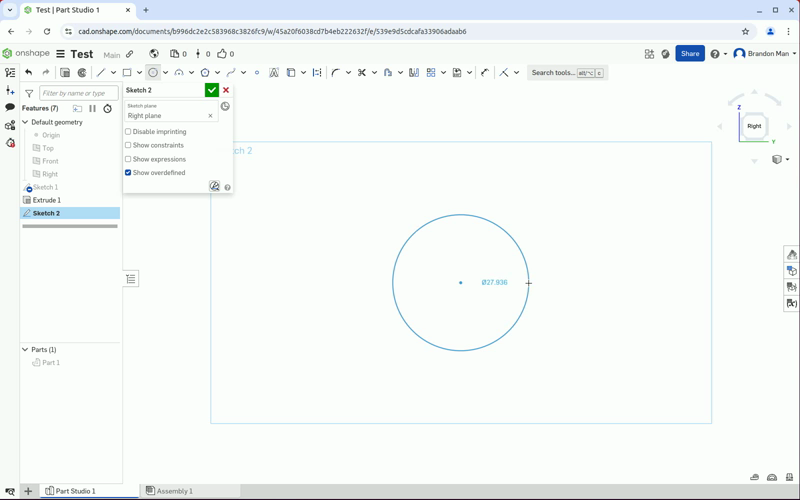
key(esc)
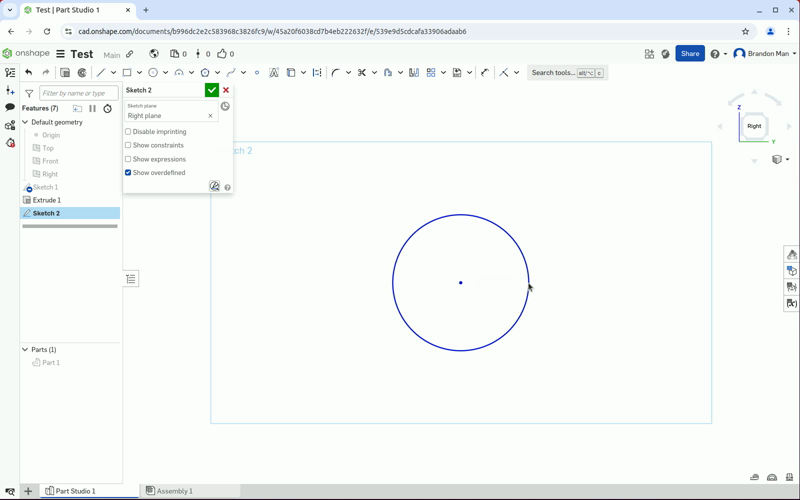
mouse_move(464, 314)
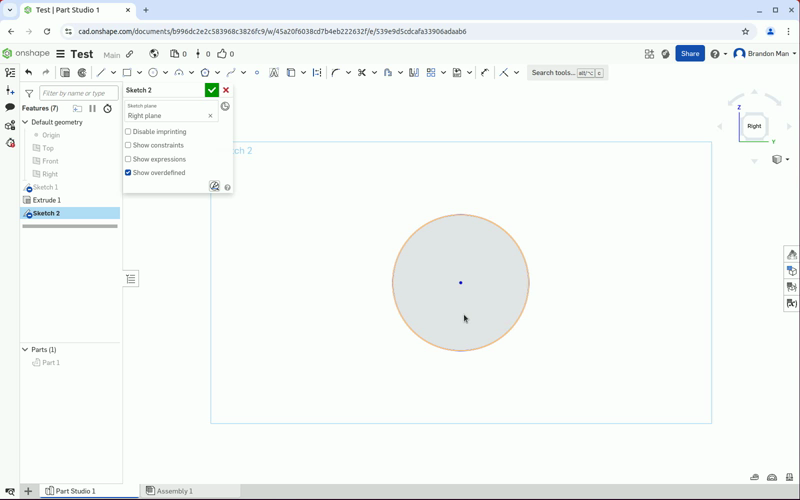
click(464, 314)
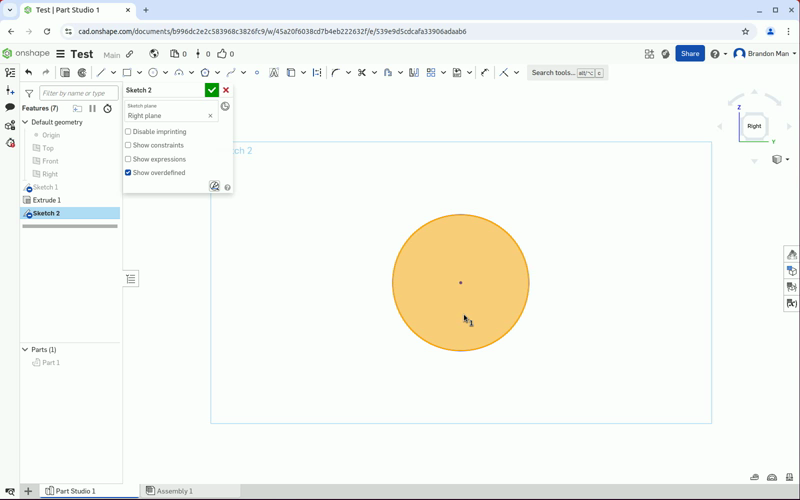
mouse_move(73, 352)
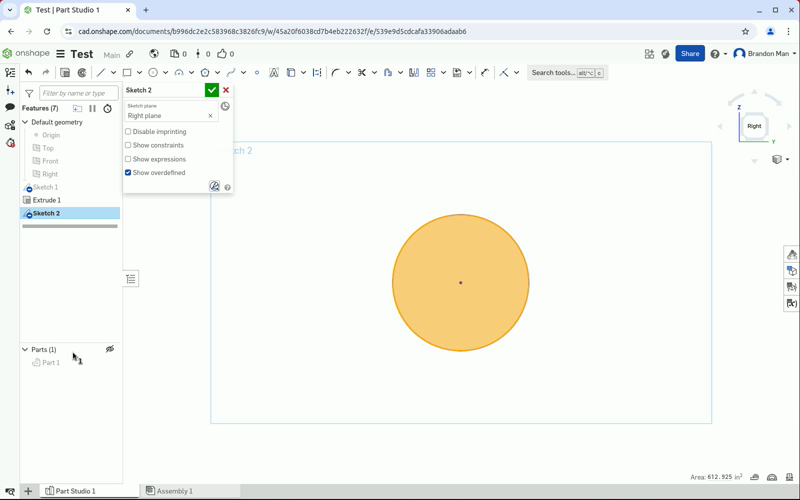
key(shift+y)
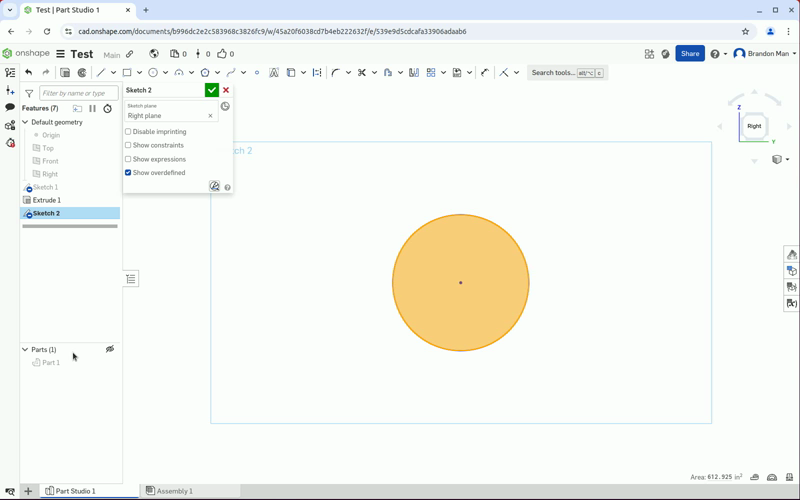
key(shift+e)
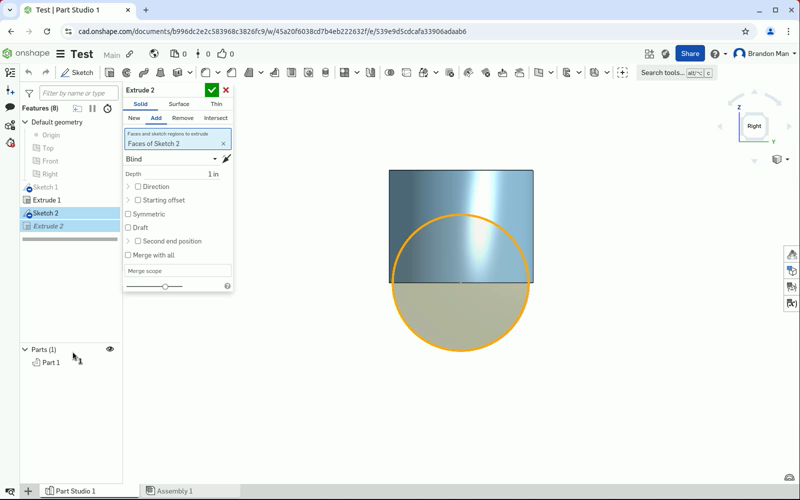
mouse_move(143, 106)
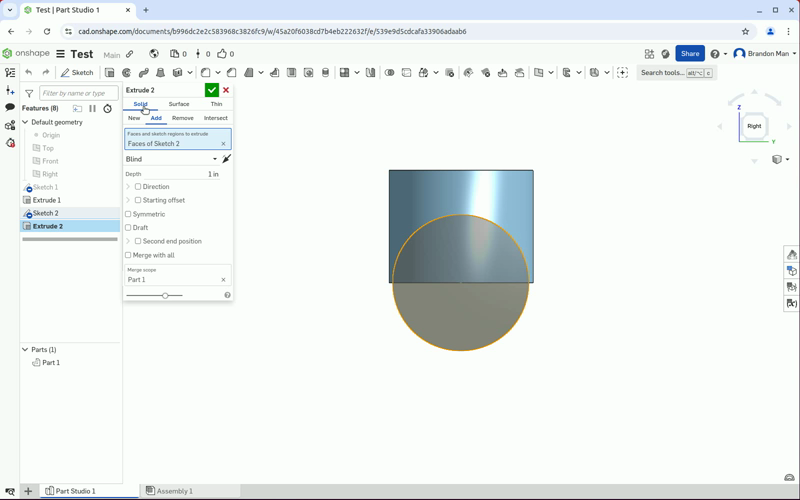
click(143, 106)
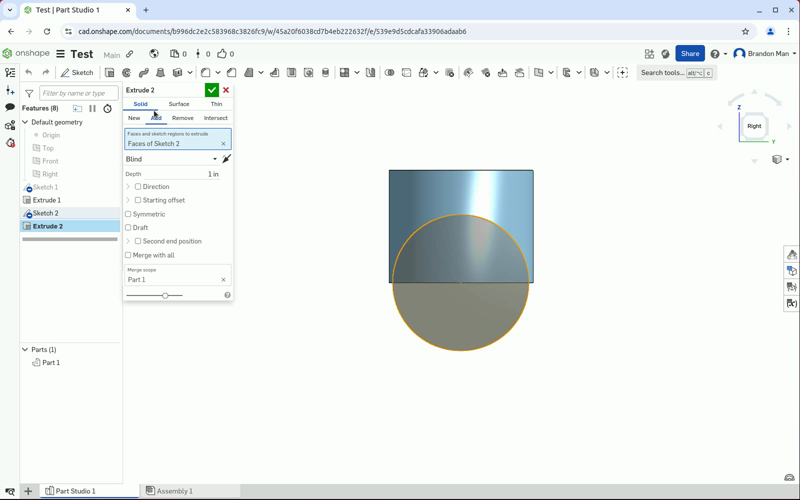
mouse_move(186, 120)
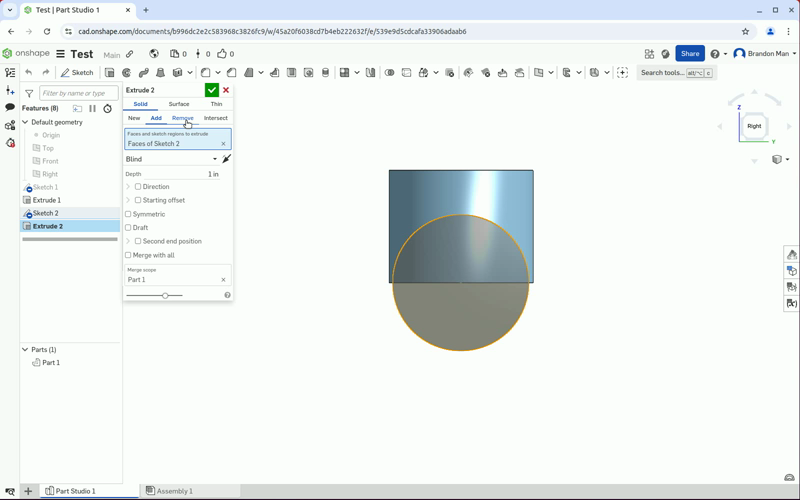
click(186, 120)
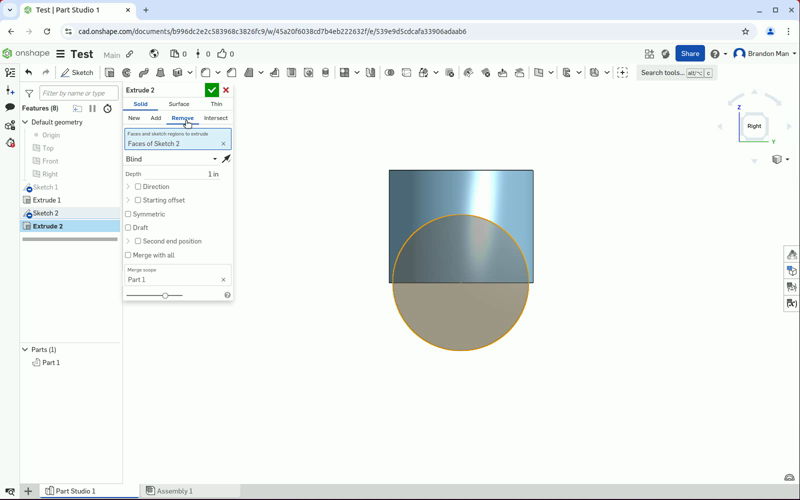
key(tab, 4)
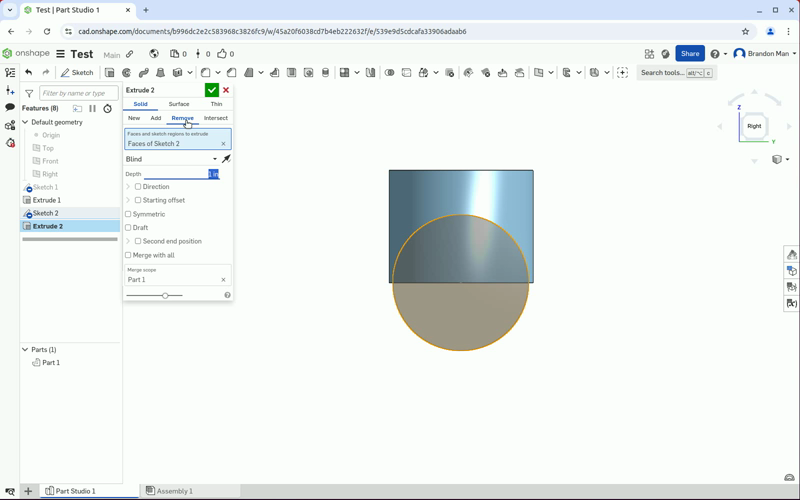
text(15.405)
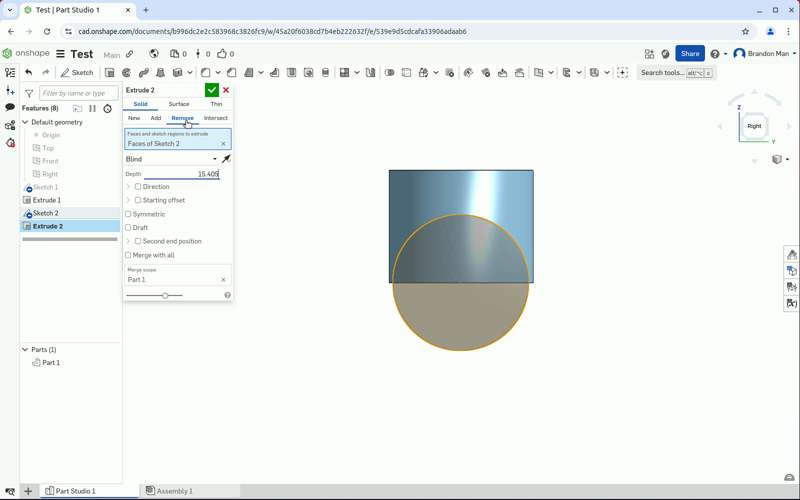
key(tab, 3)
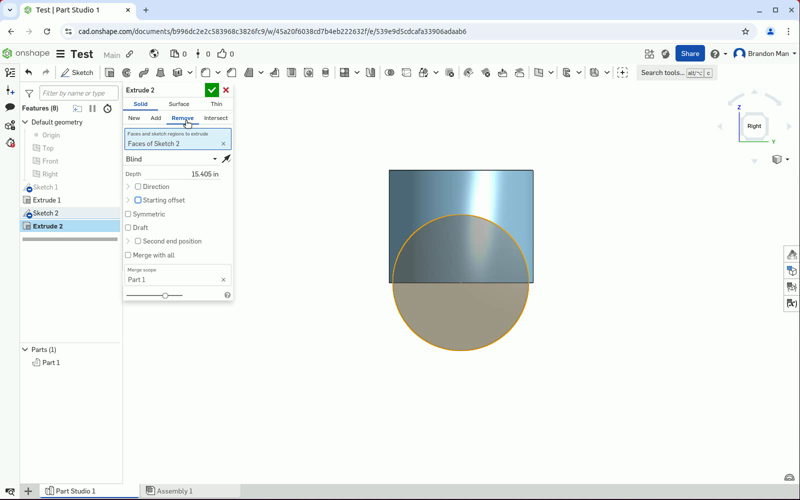
key(tab, 2)
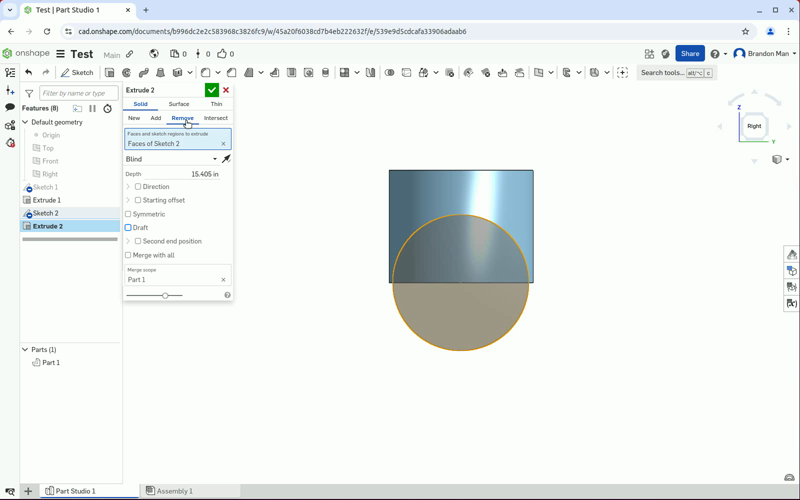
key(space)
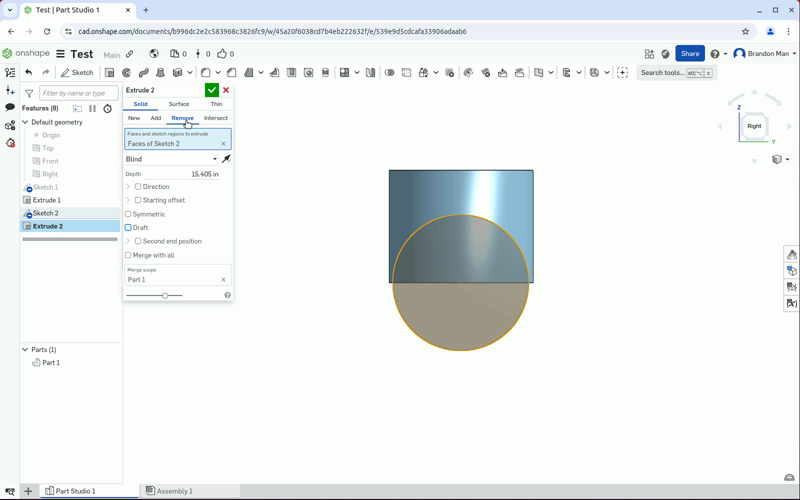
key(tab, 3)
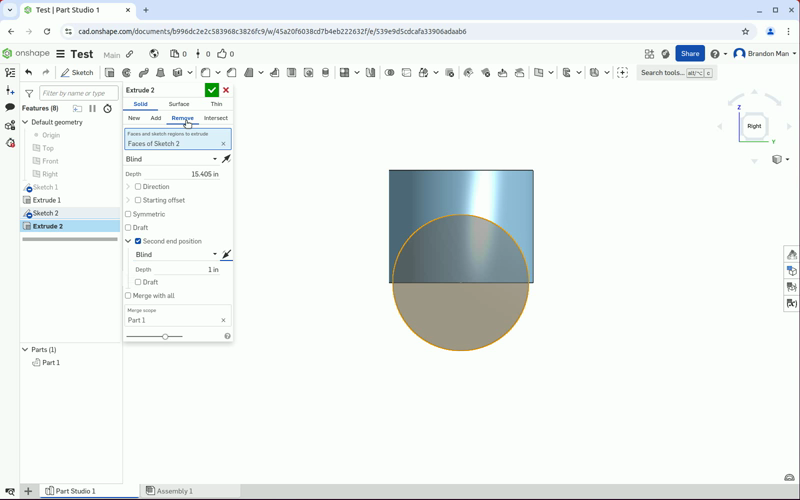
text(15.405)
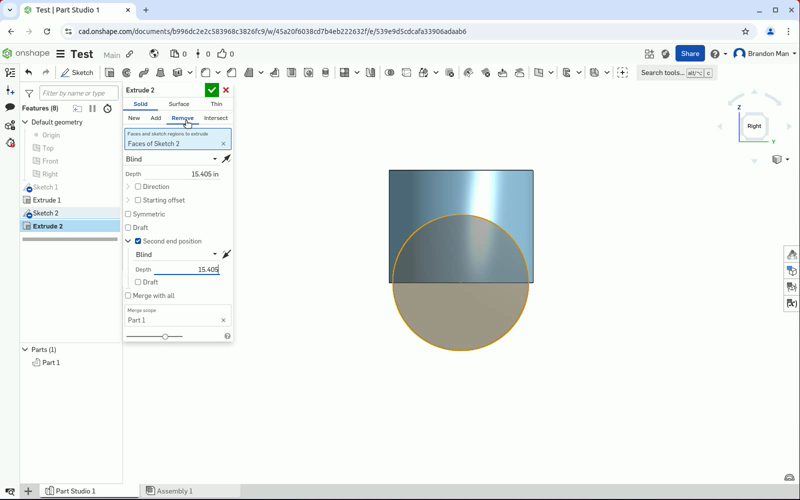
key(tab, 2)
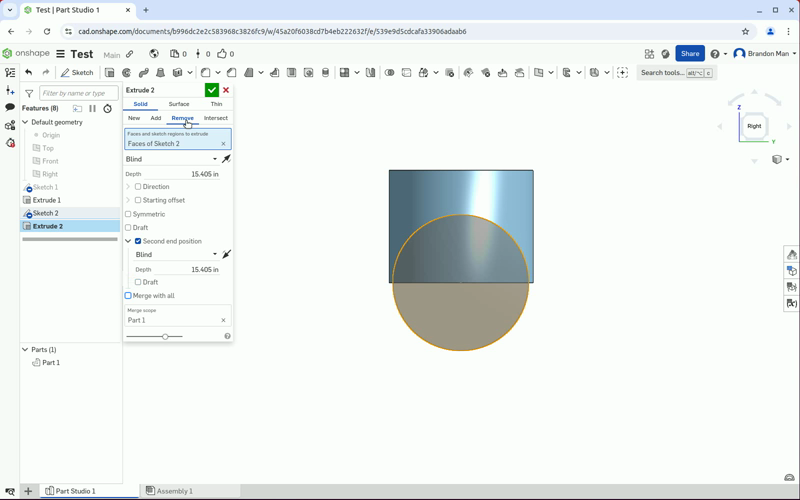
key(space)
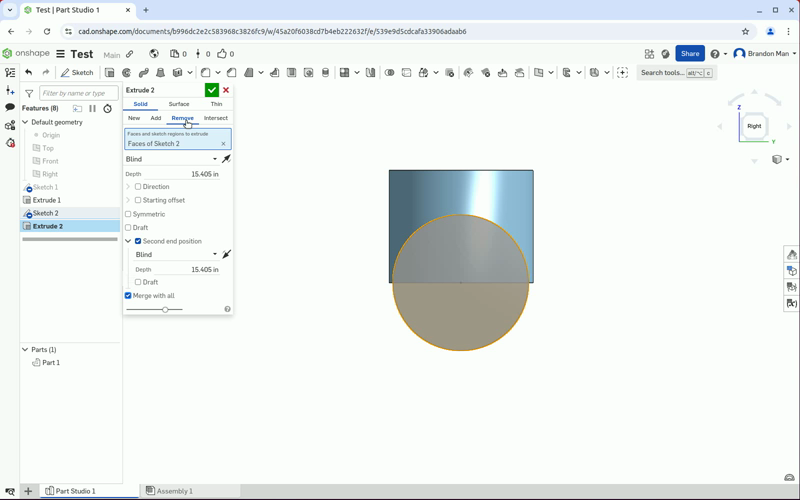
key(enter)
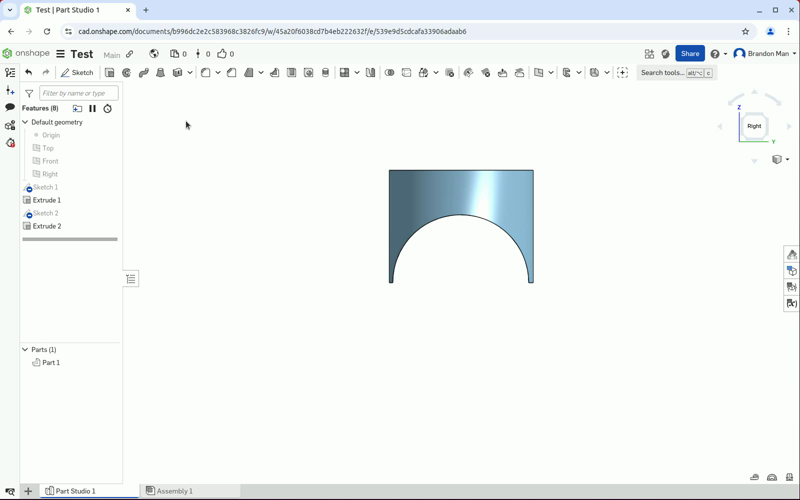
key(shift+h)
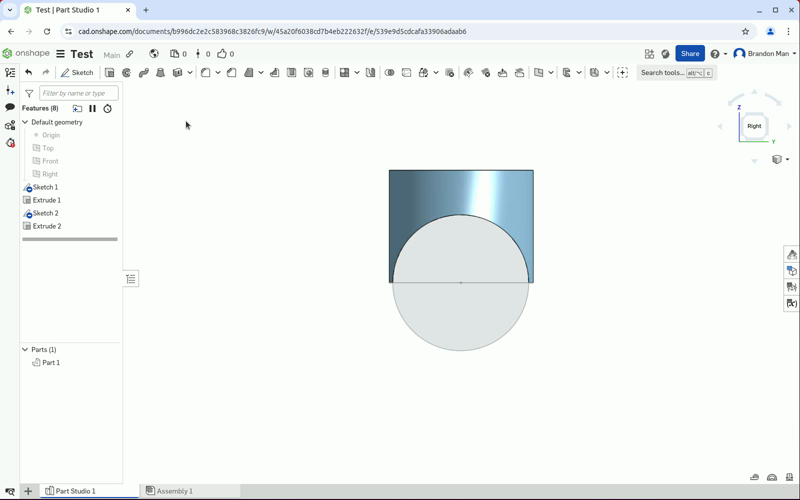
key(shift+h)
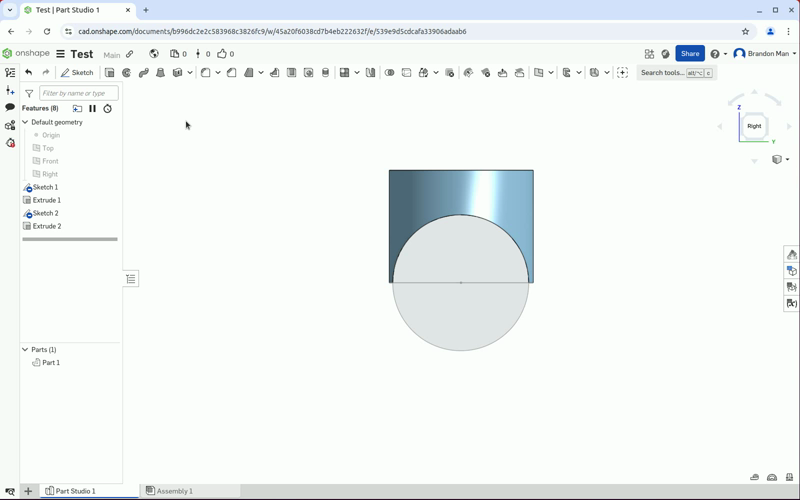
key(shift+7)
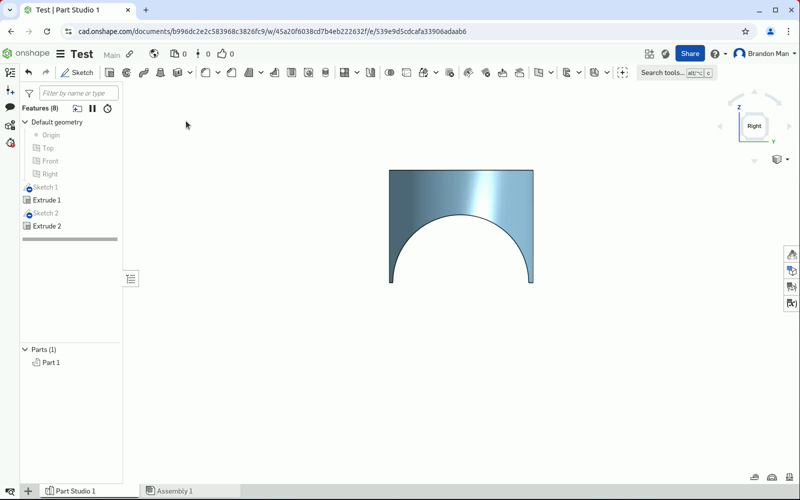
key(right, 2)
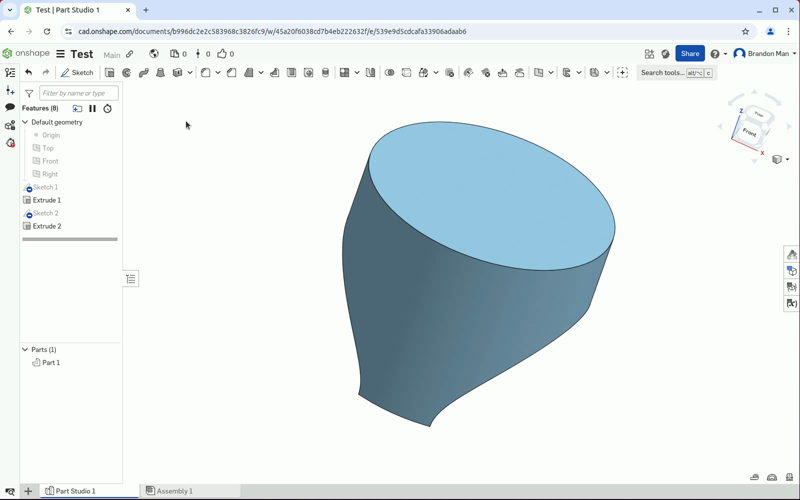
key(down, 2)
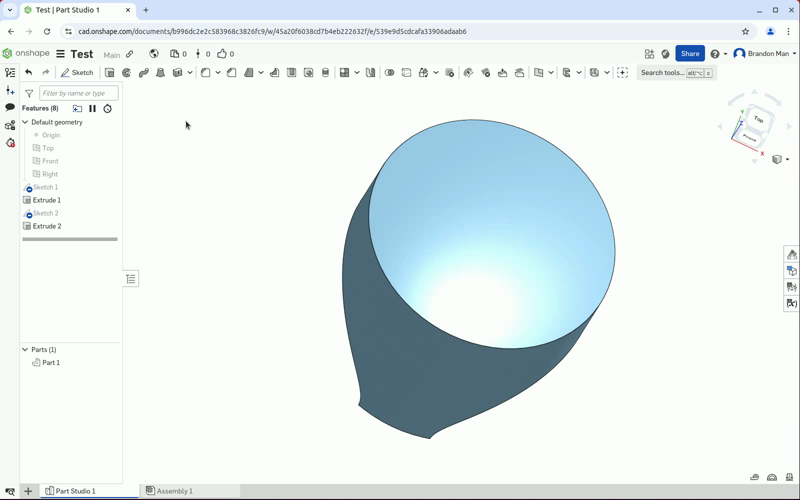
key(up, 2)
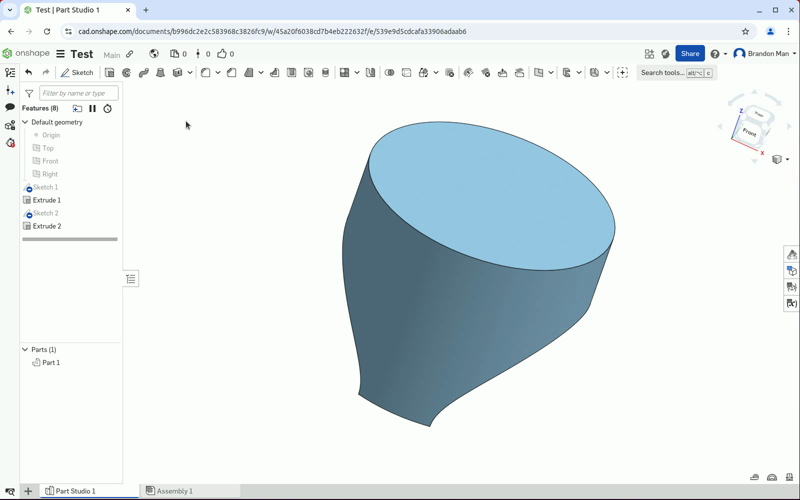
key(left, 2)
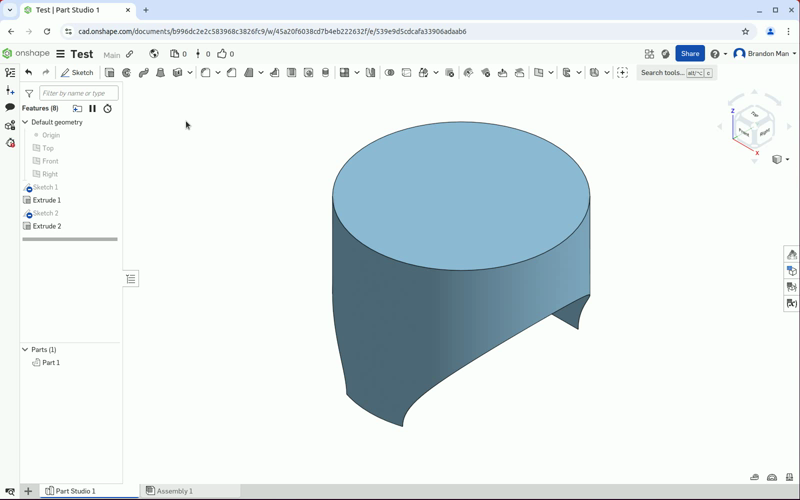
mouse_move(73, 189)
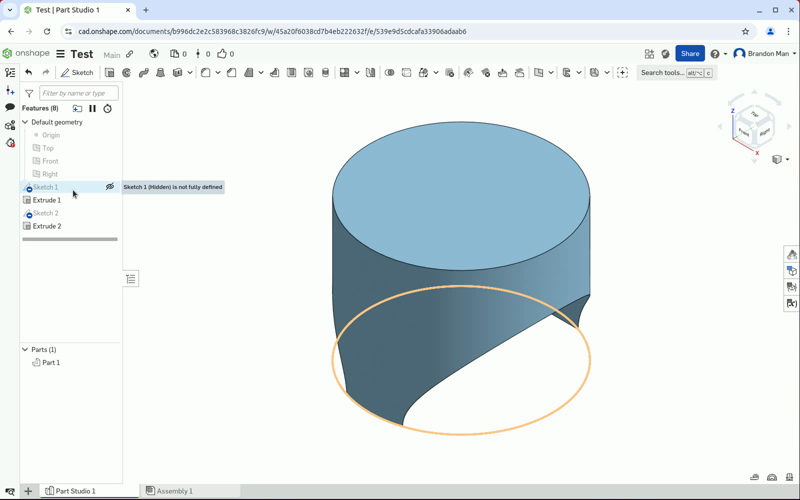
click(73, 189)